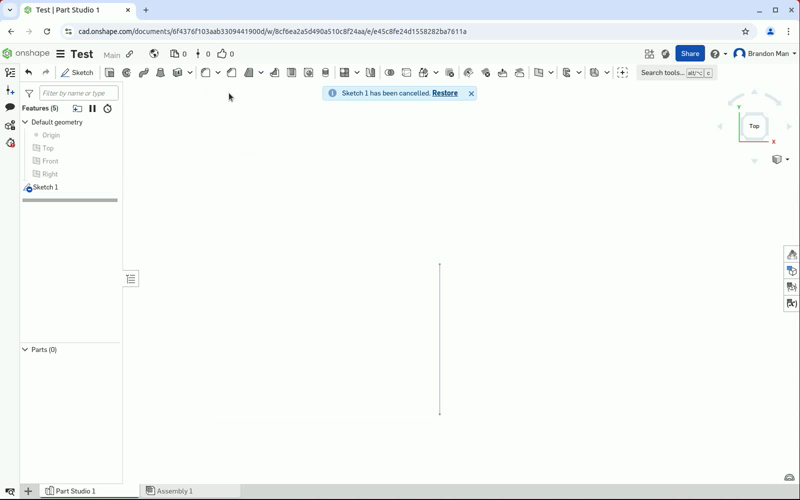
key(shift+h)
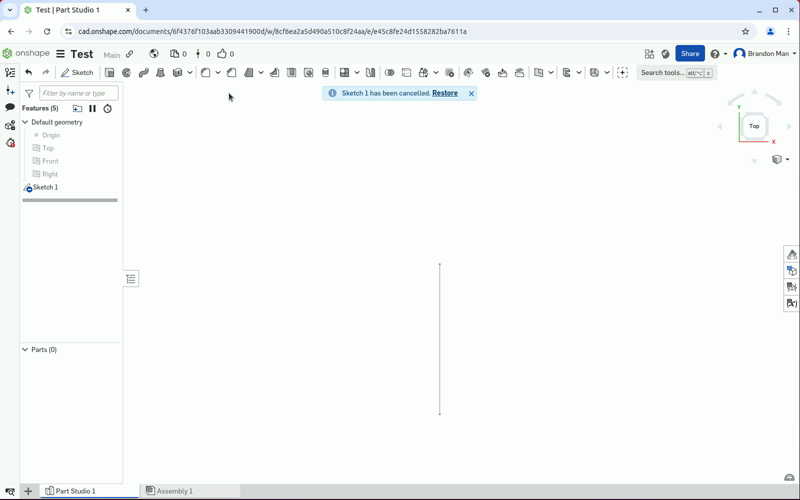
key(shift+s)
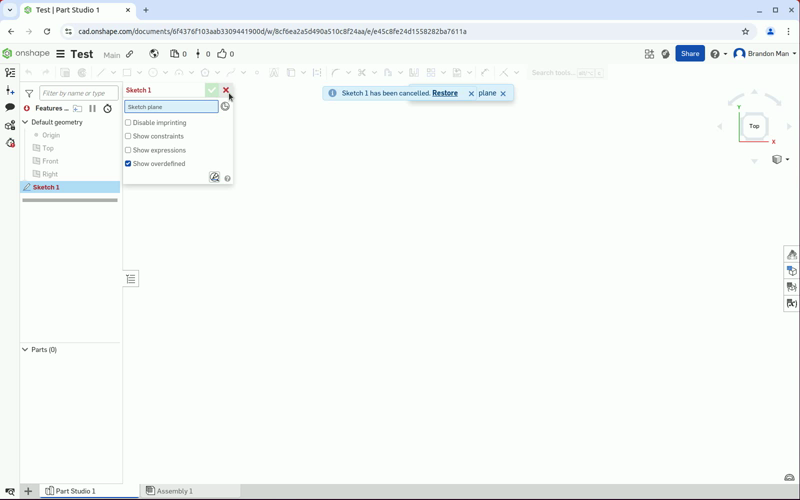
mouse_move(73, 150)
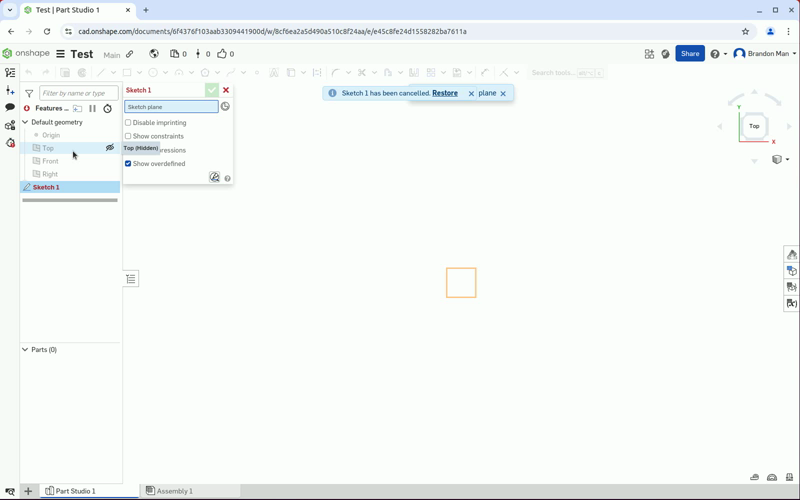
click(73, 150)
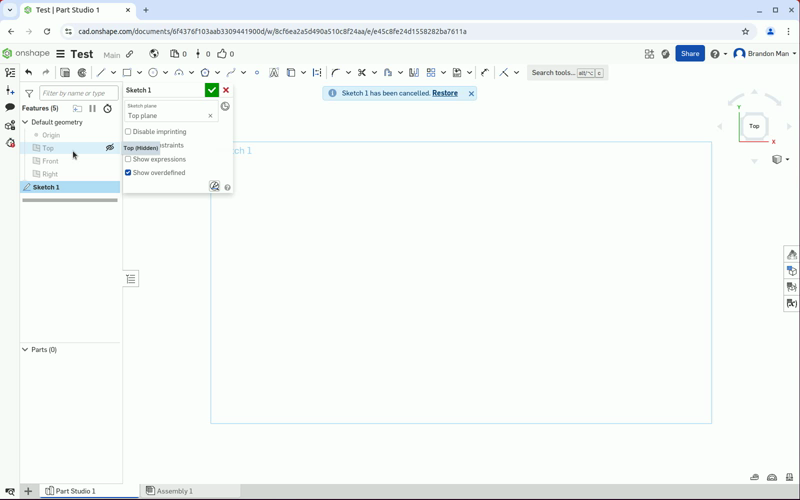
mouse_move(73, 352)
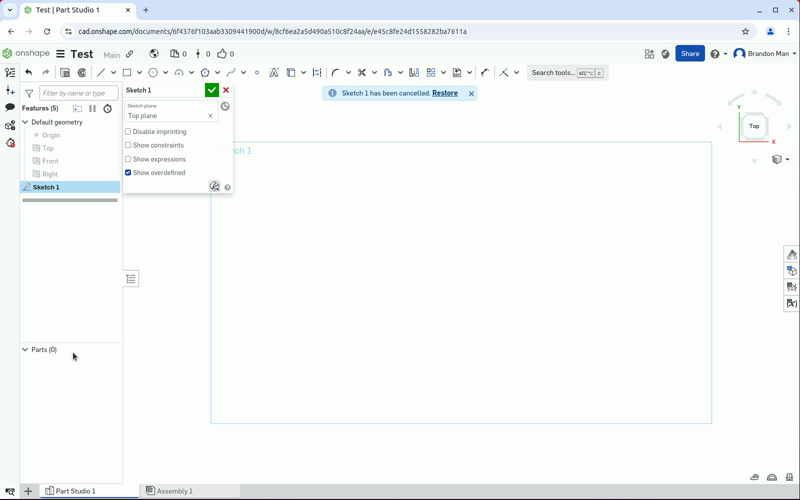
key(y)
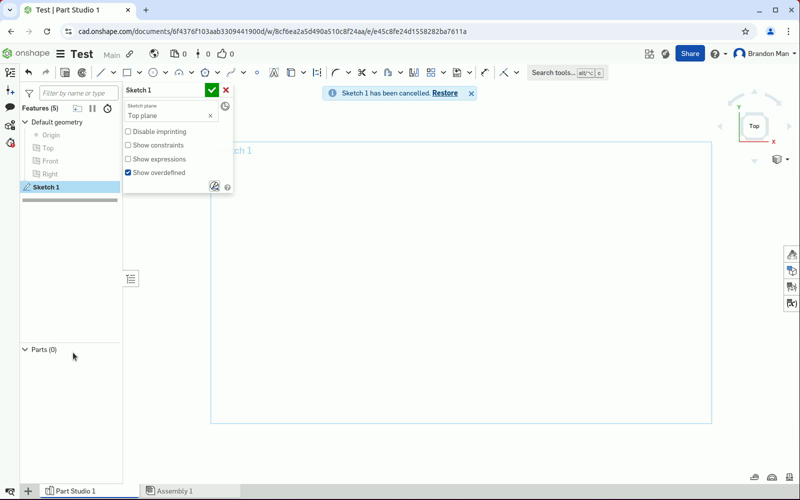
key(c)
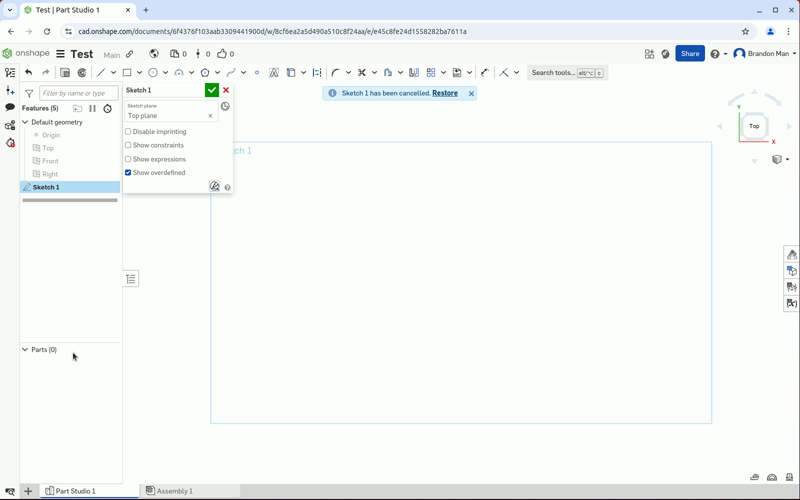
key_down(shift)
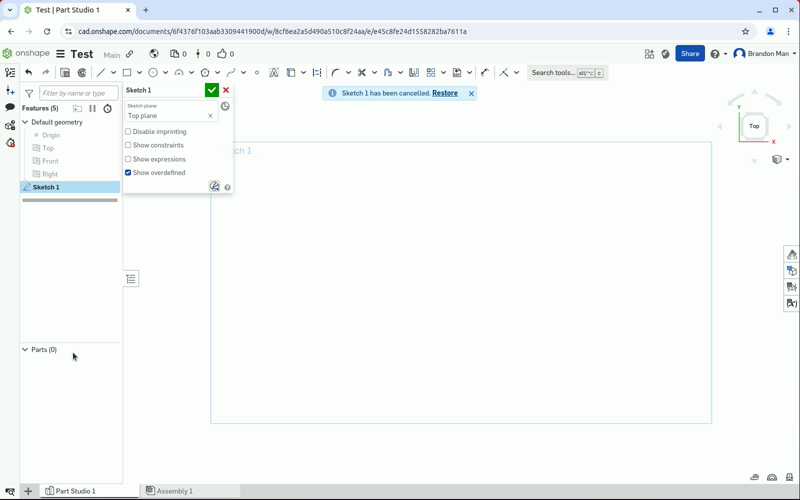
mouse_move(461, 282)
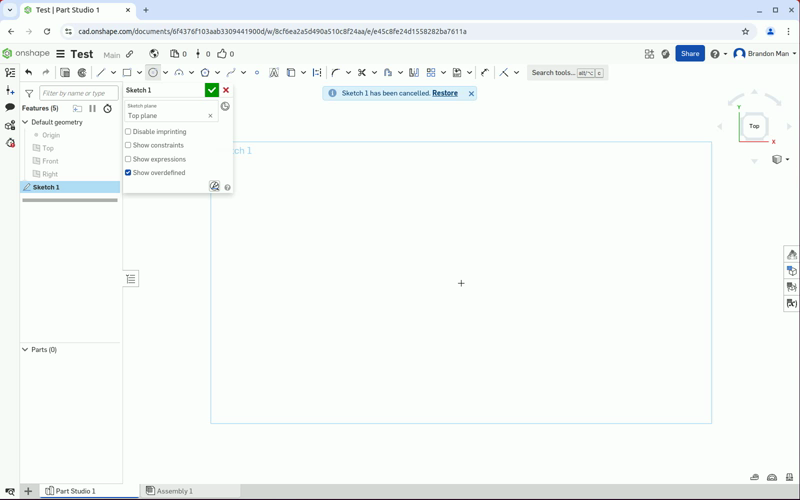
click(461, 282)
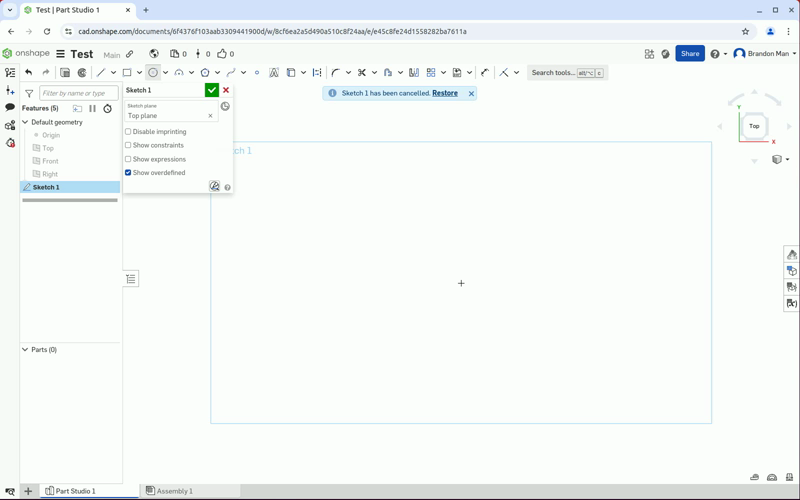
key_up(shift)
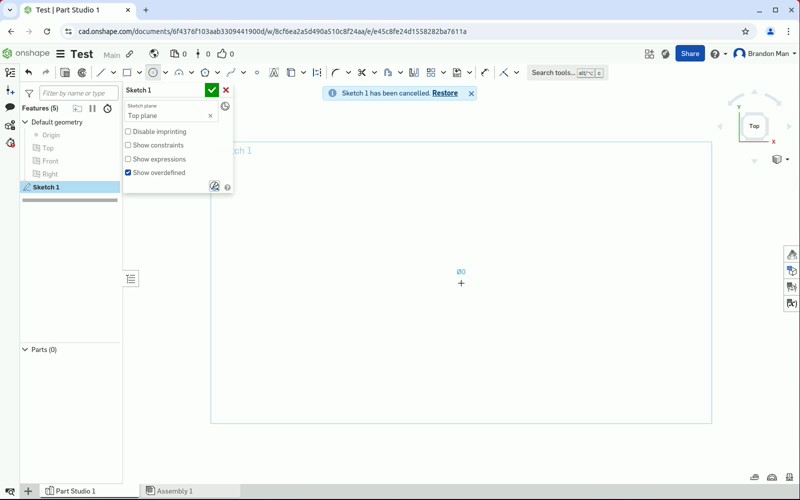
mouse_move(546, 282)
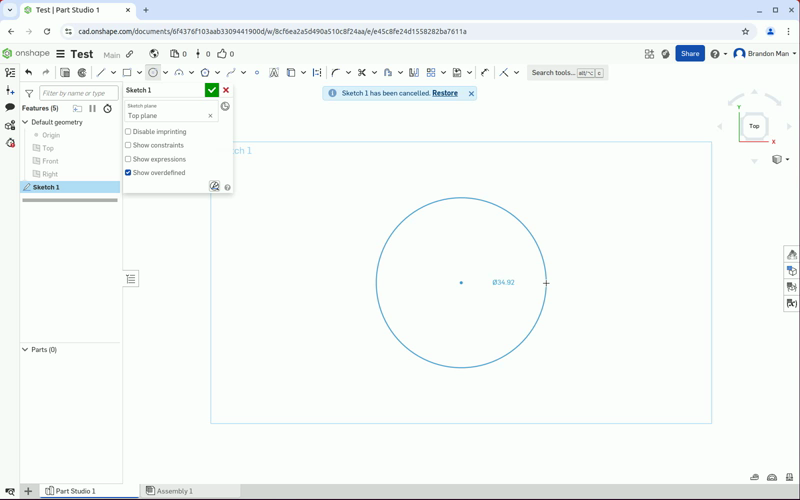
click(546, 282)
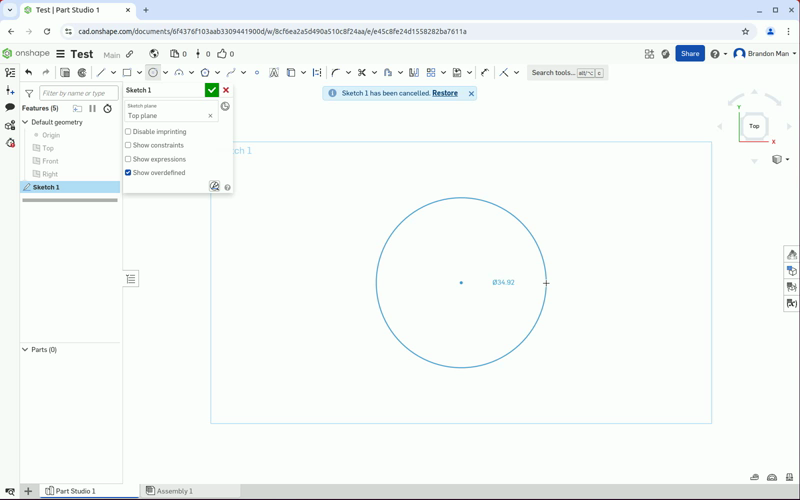
key(esc)
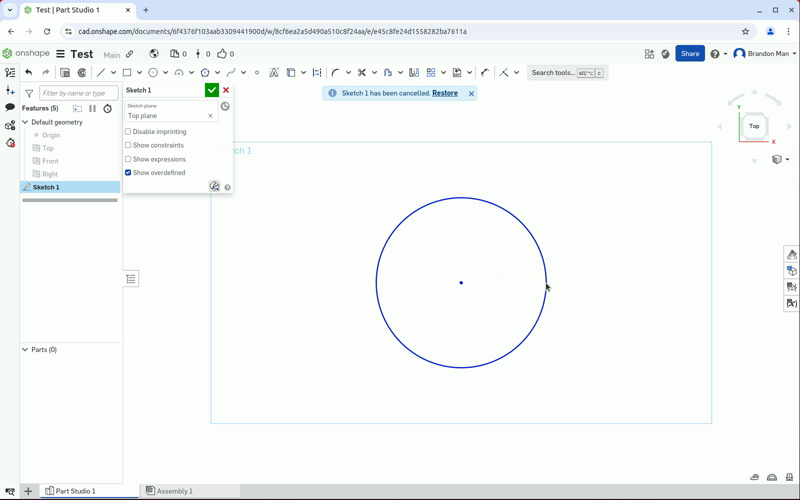
key(c)
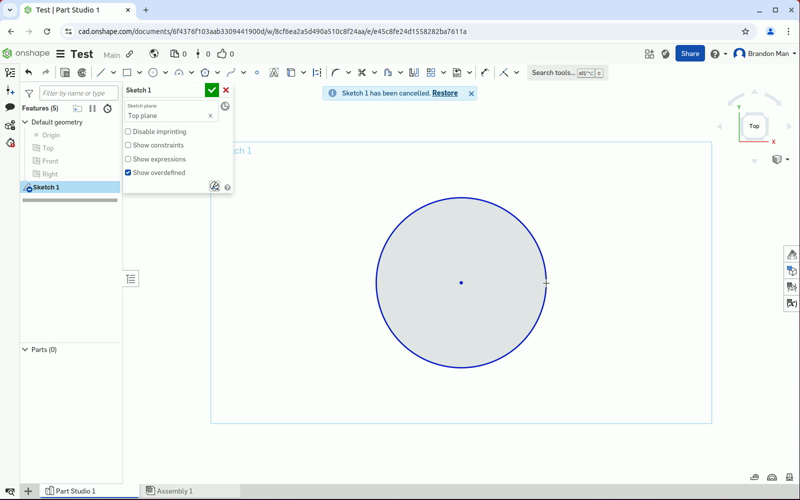
key_down(shift)
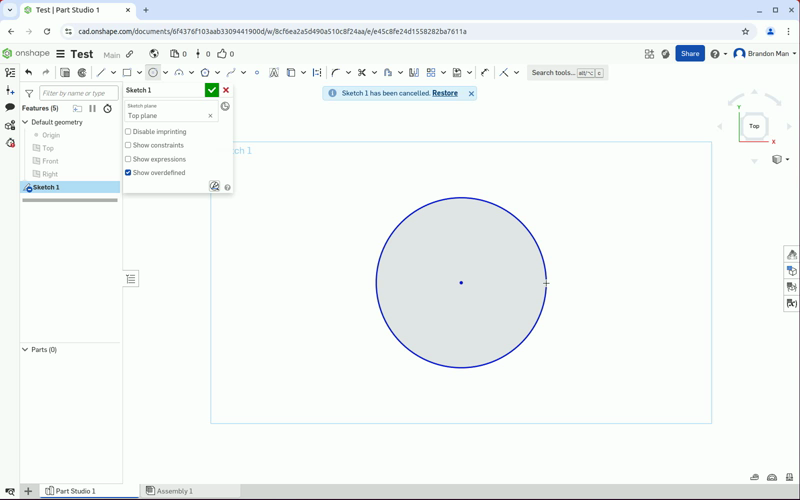
mouse_move(461, 282)
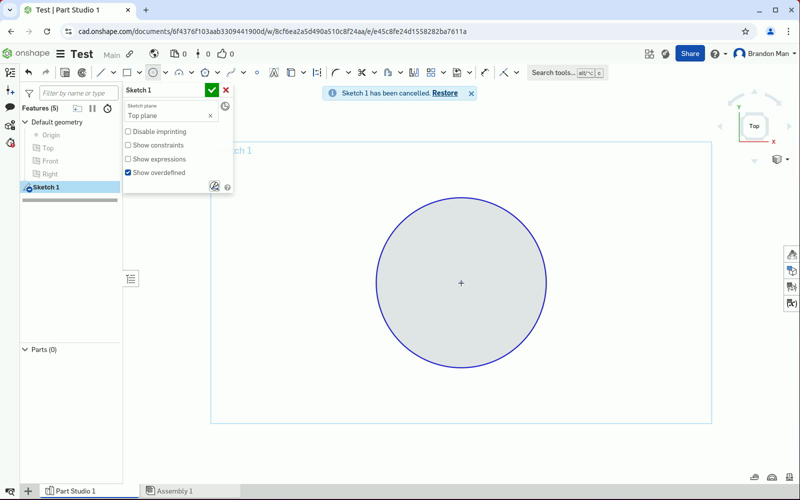
click(461, 282)
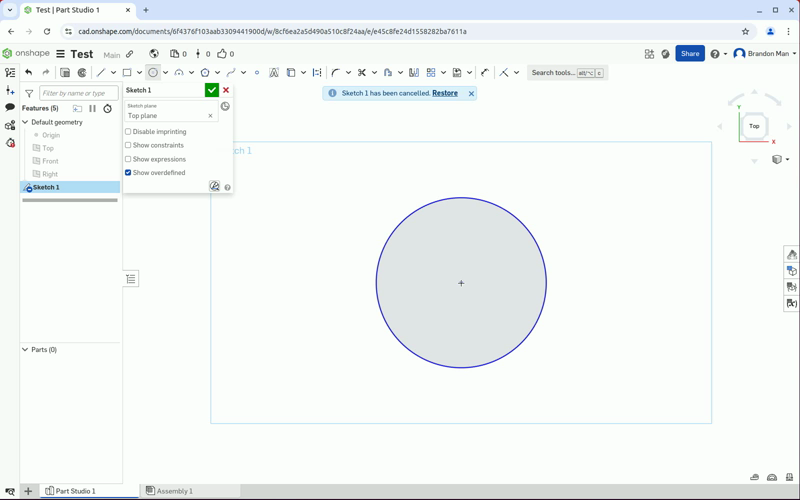
key_up(shift)
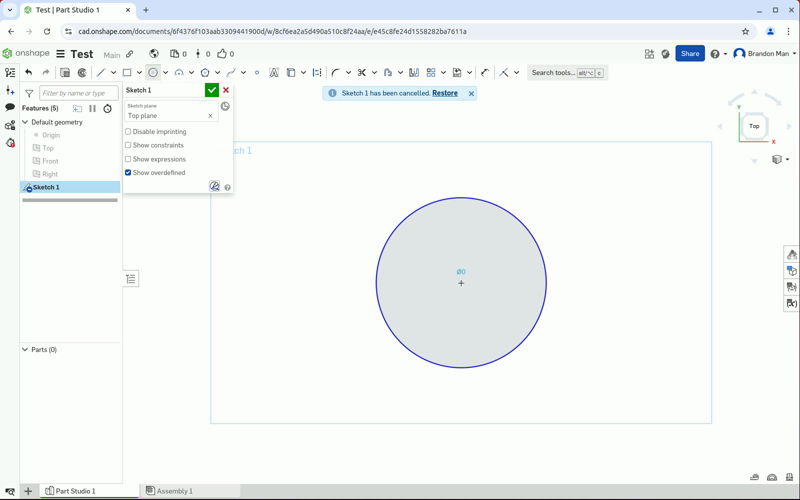
mouse_move(535, 282)
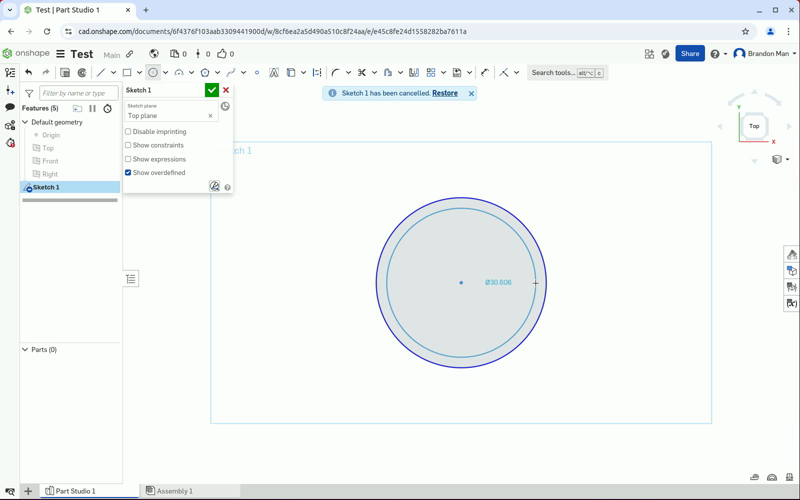
click(535, 282)
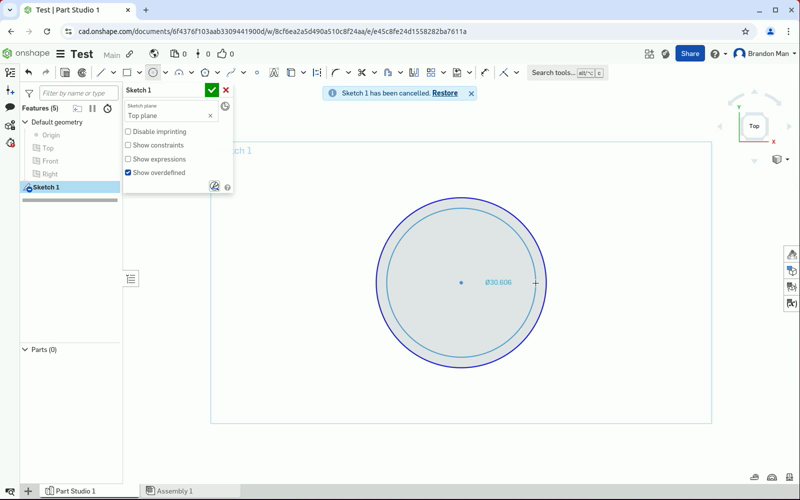
key(esc)
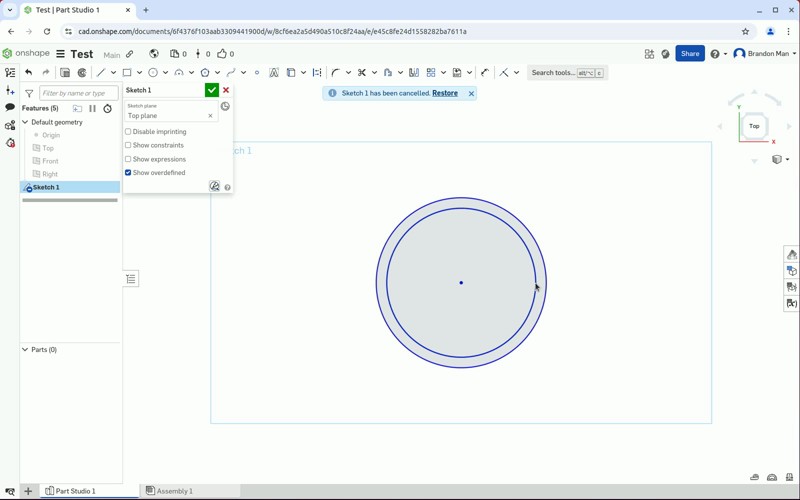
mouse_move(382, 263)
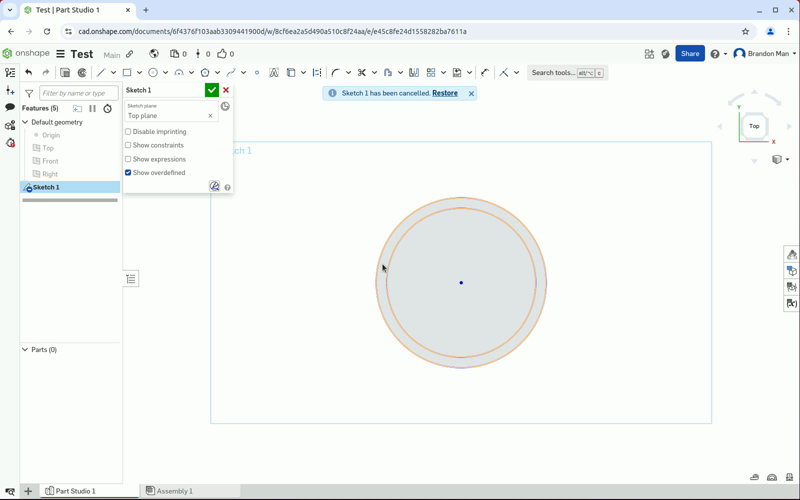
click(382, 263)
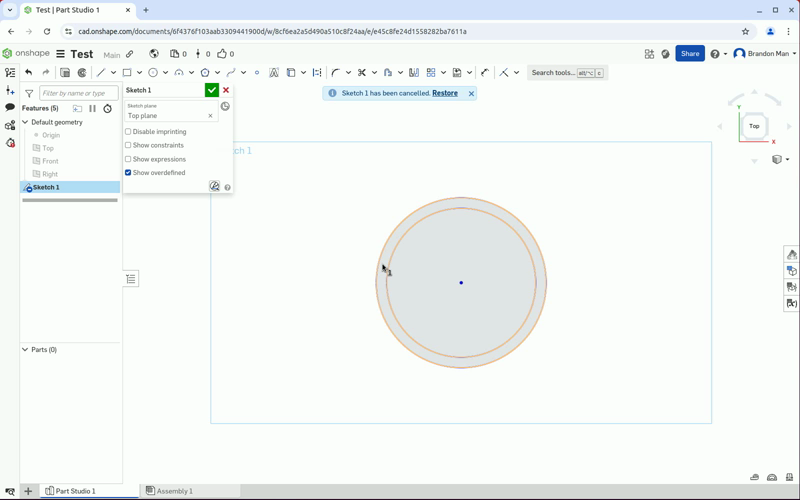
mouse_move(73, 352)
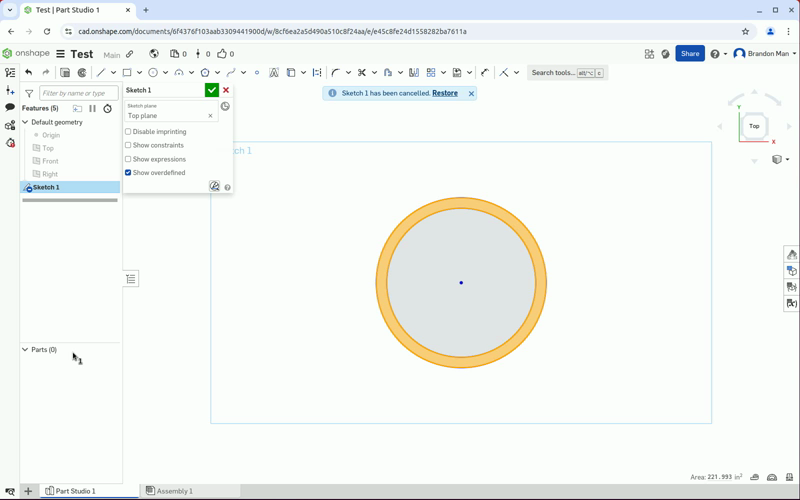
key(shift+y)
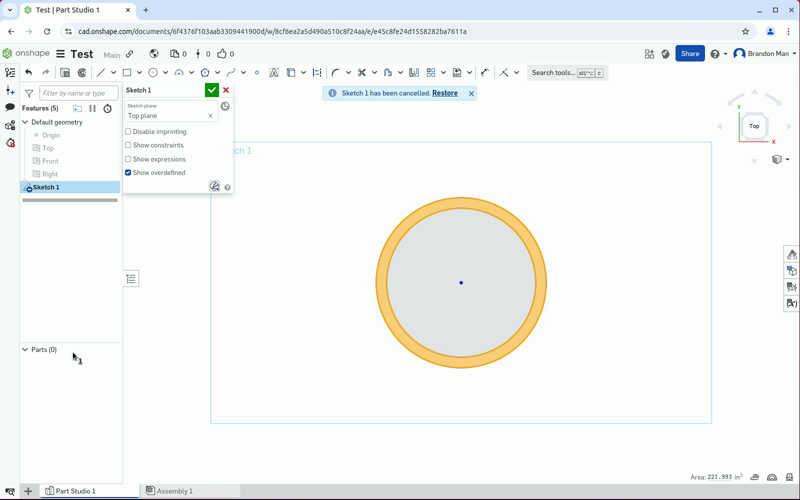
key(shift+e)
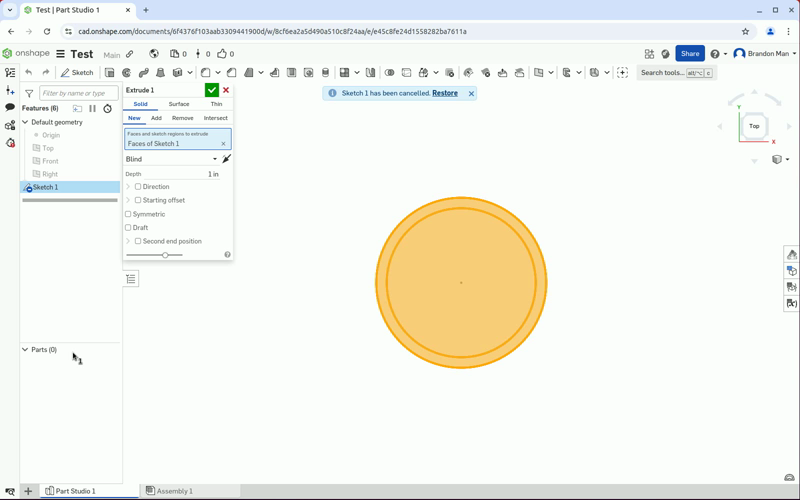
mouse_move(143, 106)
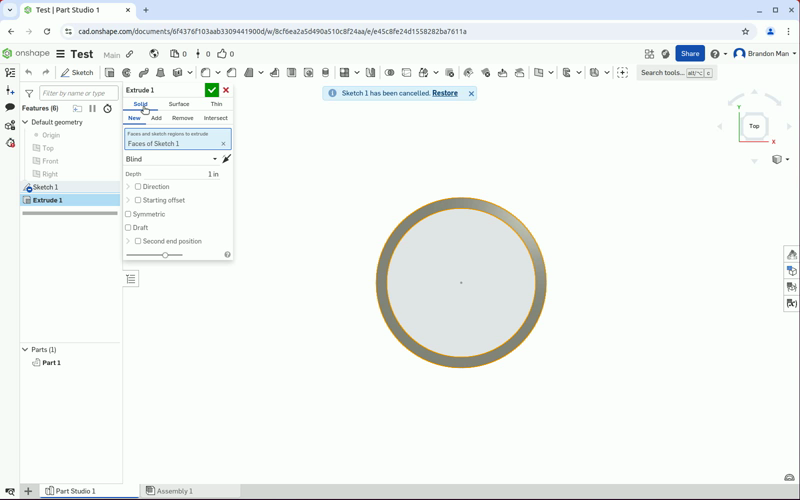
click(143, 106)
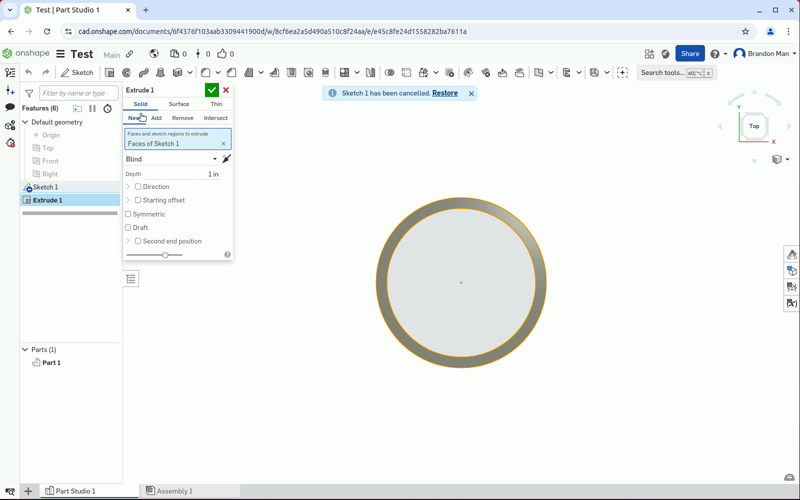
mouse_move(137, 120)
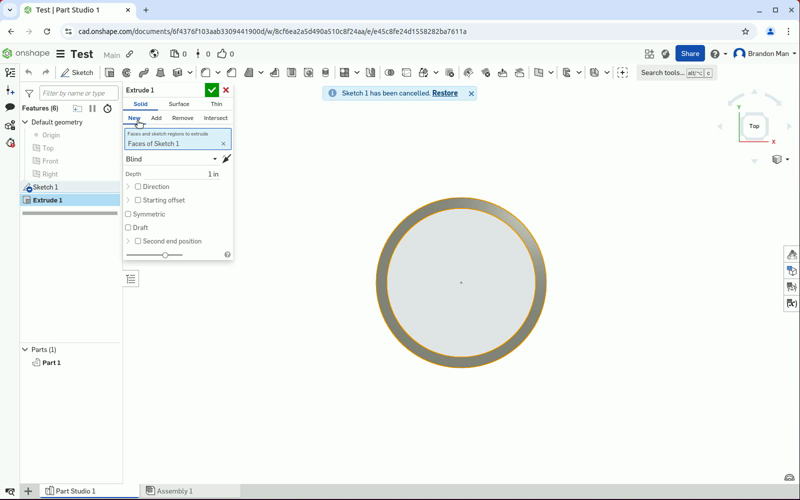
click(137, 120)
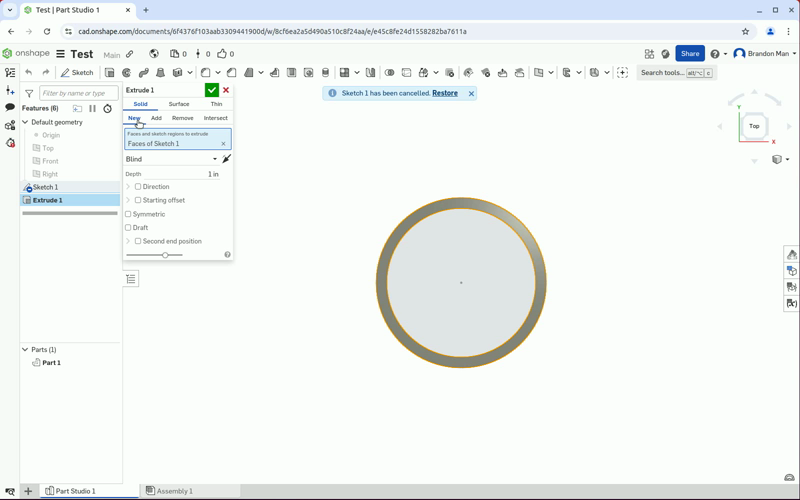
key(tab, 4)
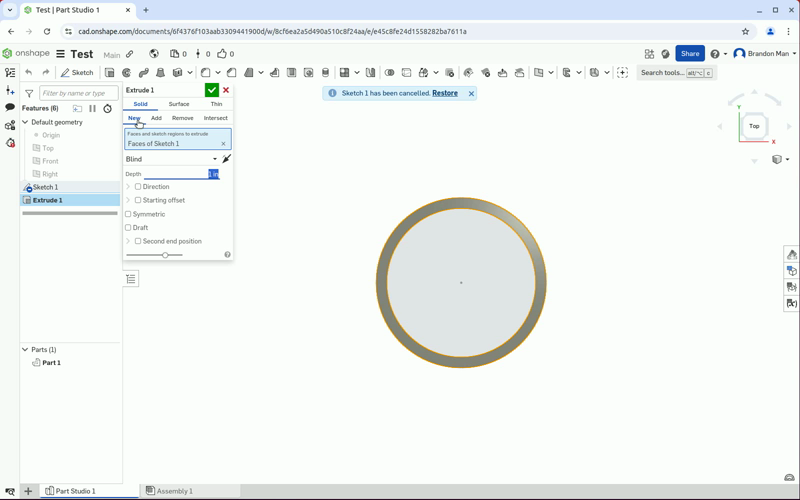
text(23.108)
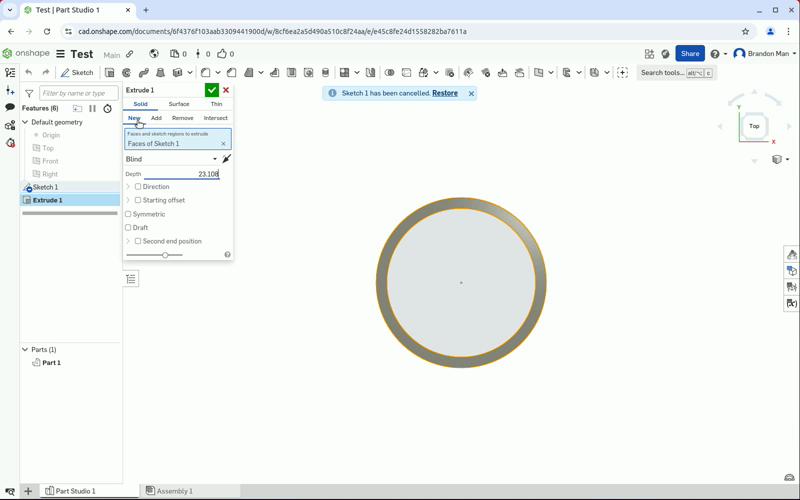
key(enter)
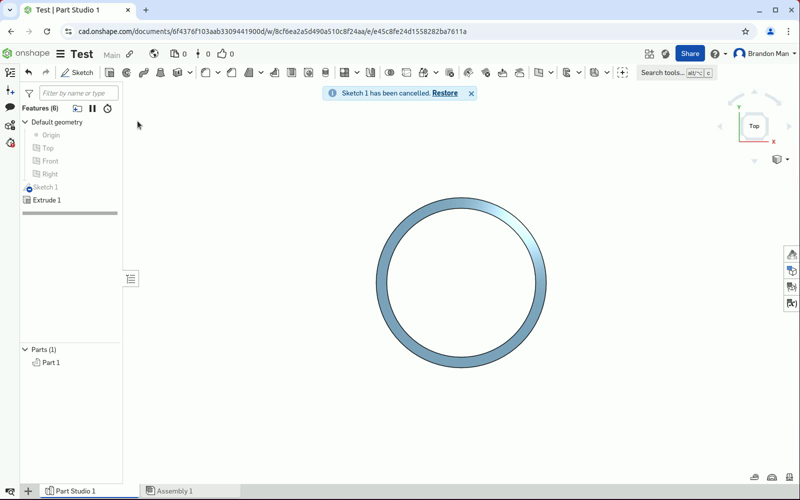
key(shift+h)
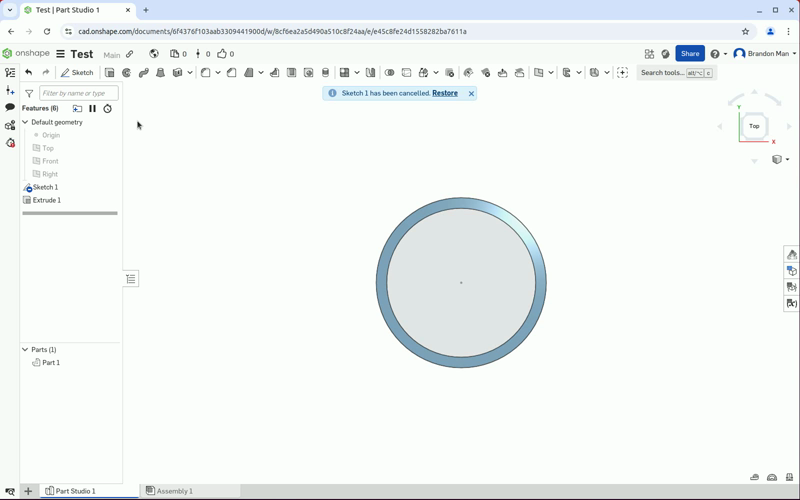
key(shift+h)
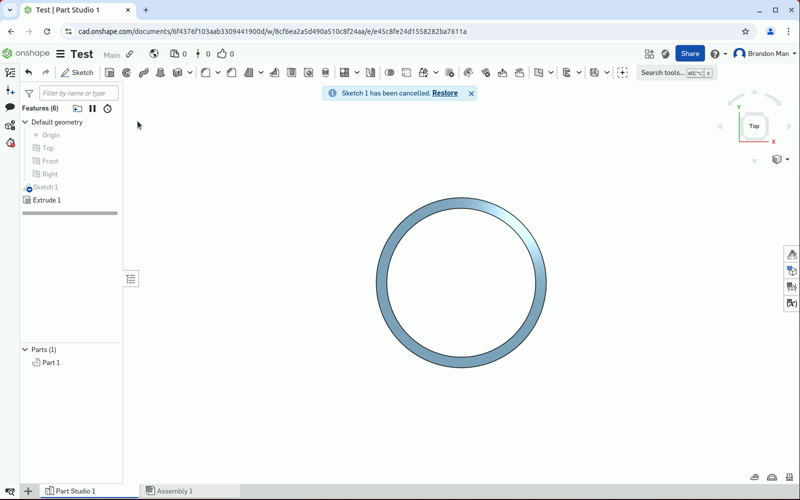
mouse_move(73, 189)
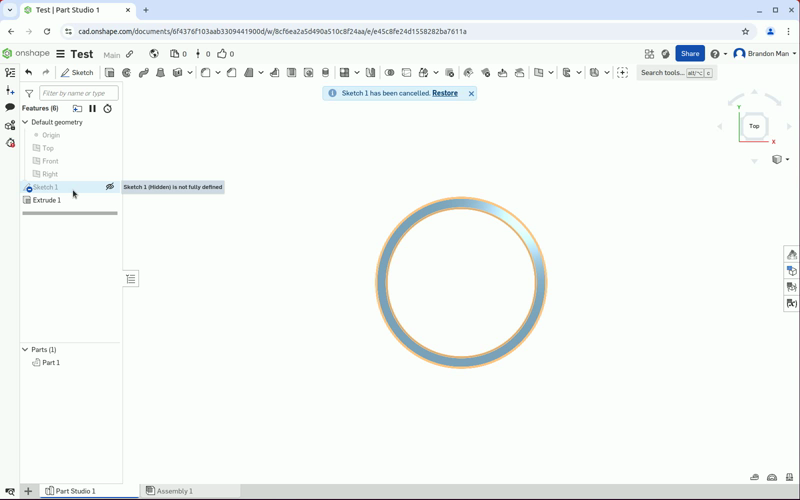
click(73, 189)
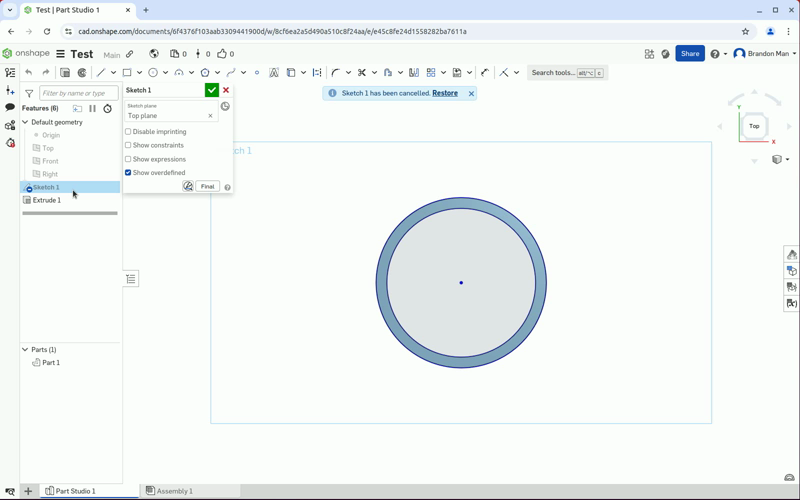
mouse_move(229, 92)
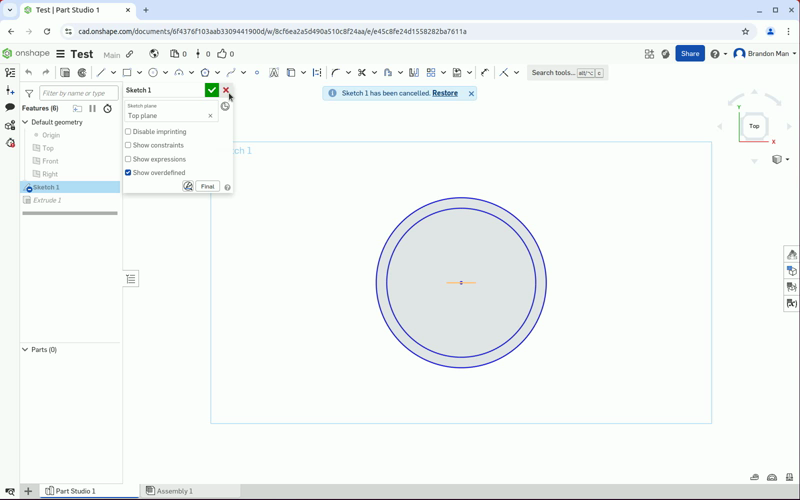
click(229, 92)
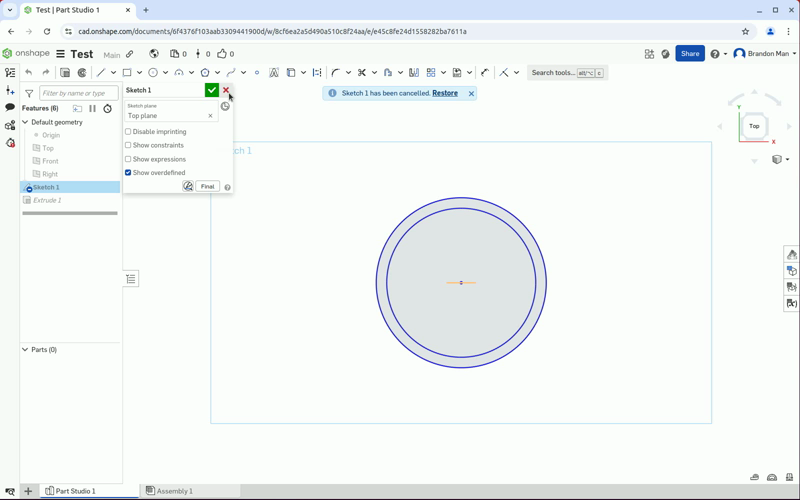
key(shift+s)
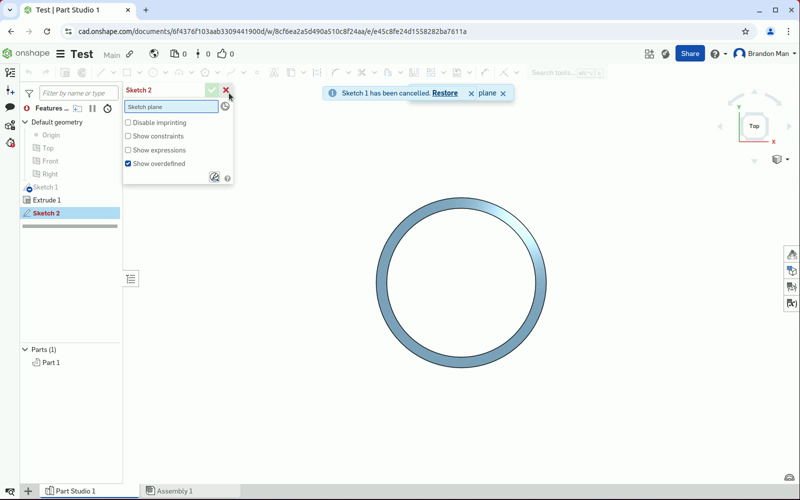
mouse_move(73, 150)
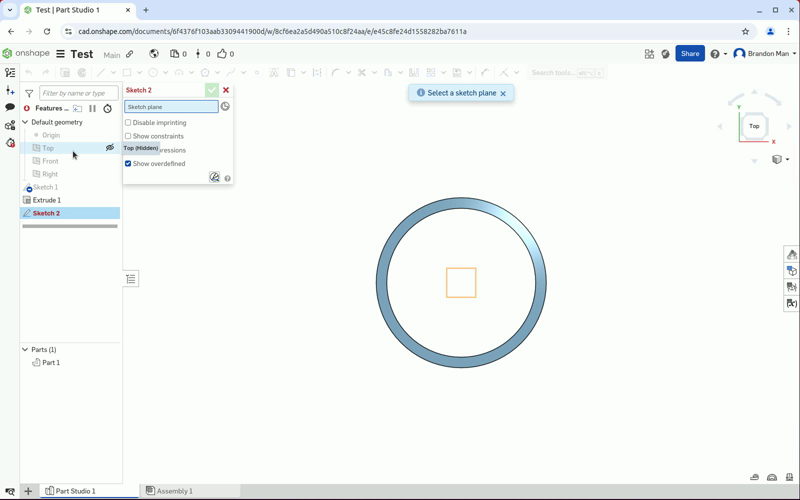
click(73, 150)
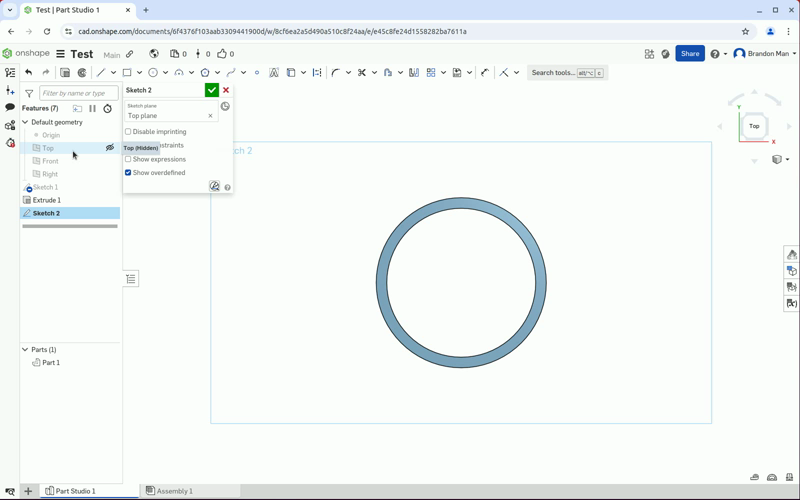
mouse_move(73, 352)
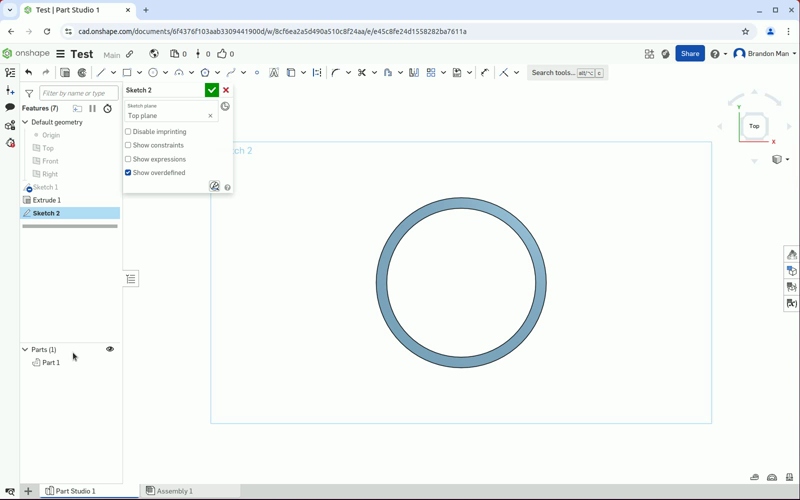
key(y)
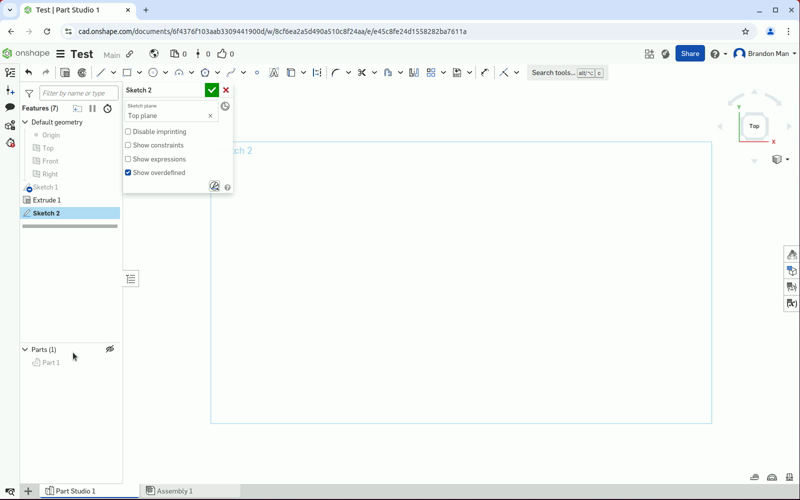
key(c)
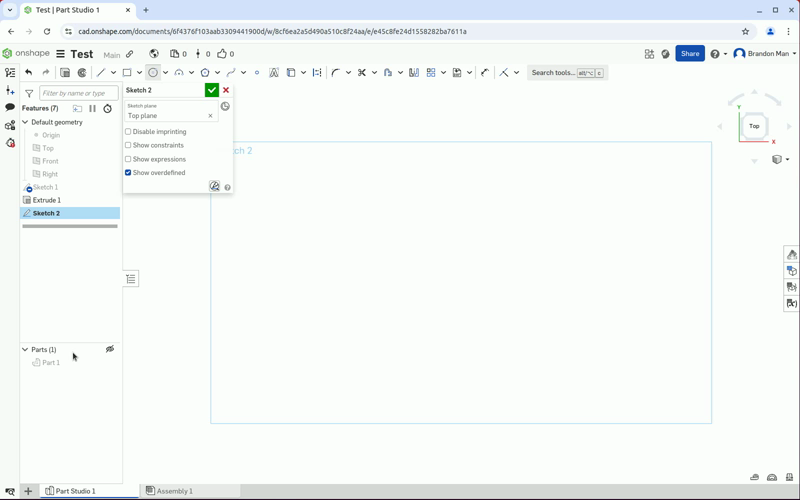
key_down(shift)
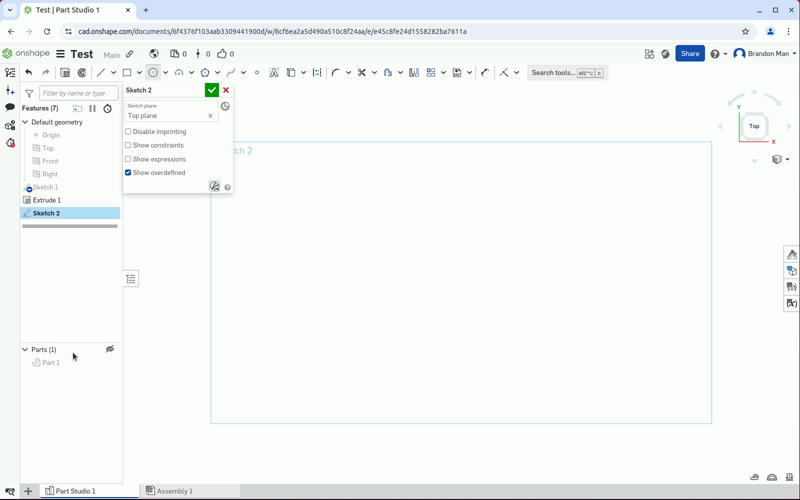
mouse_move(461, 282)
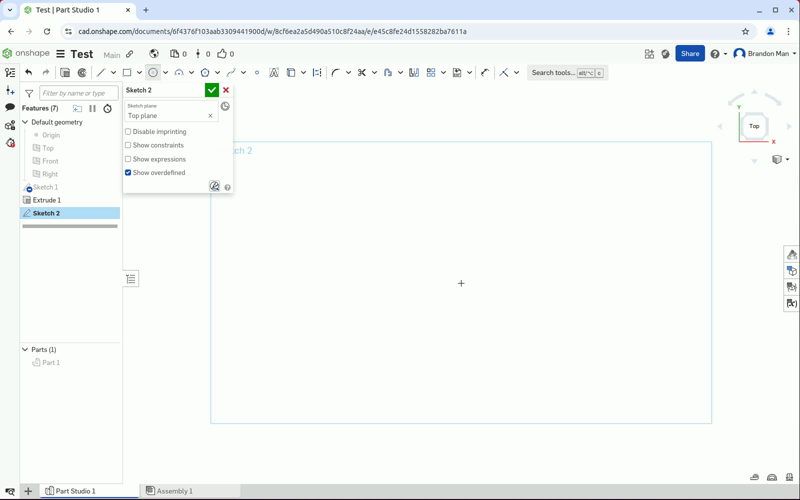
click(461, 282)
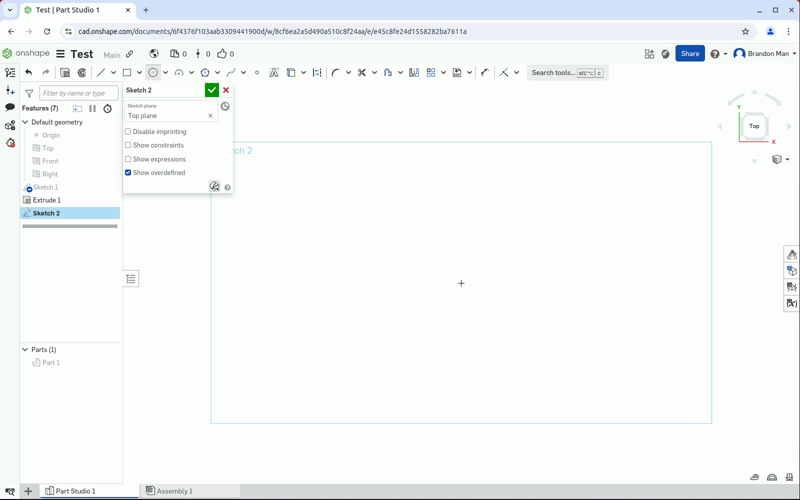
key_up(shift)
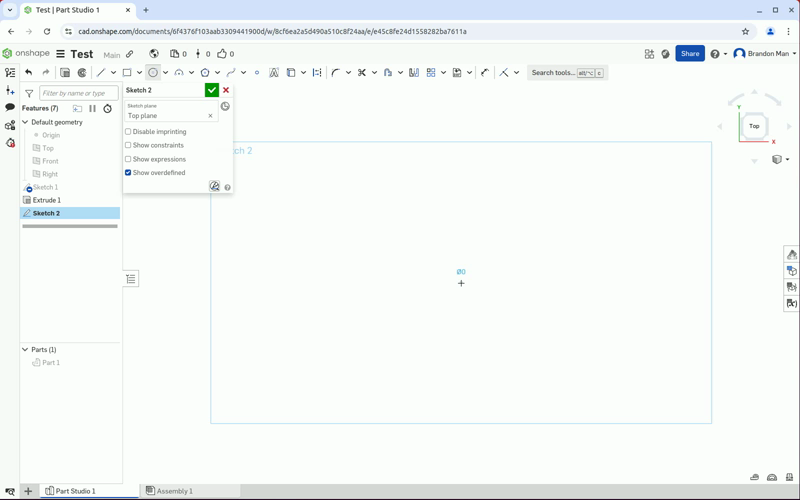
mouse_move(565, 282)
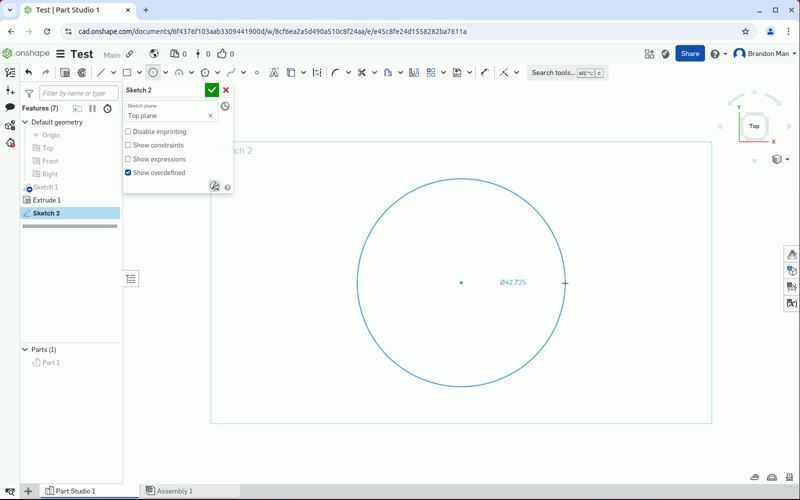
click(565, 282)
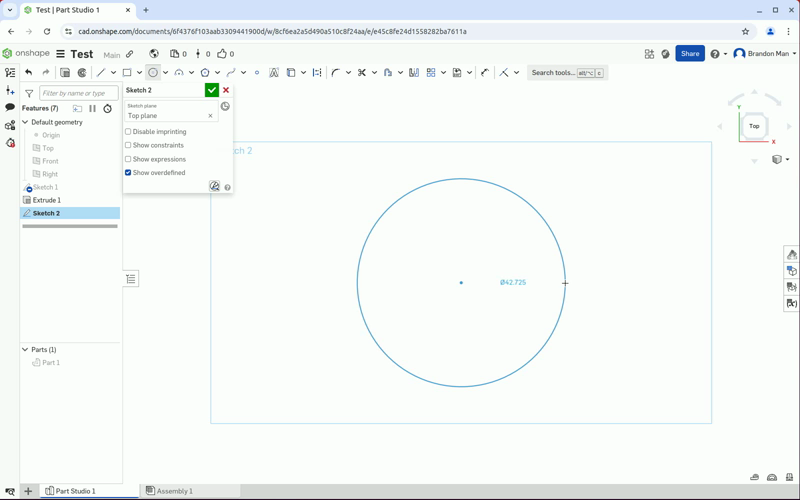
key(esc)
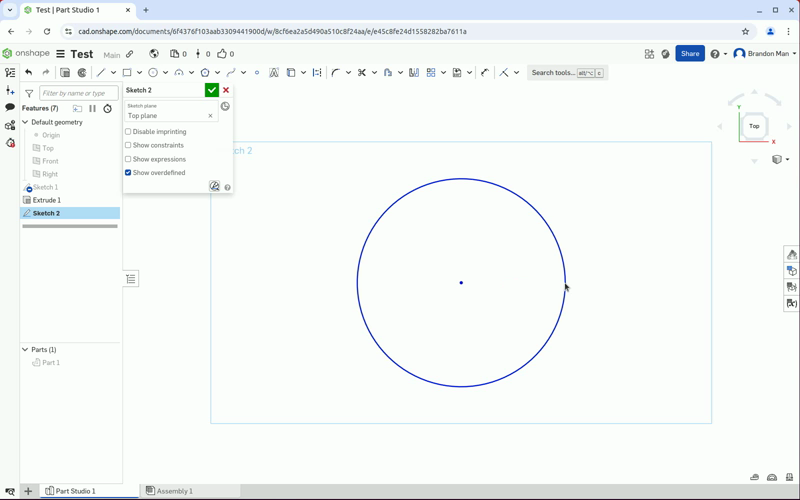
key(c)
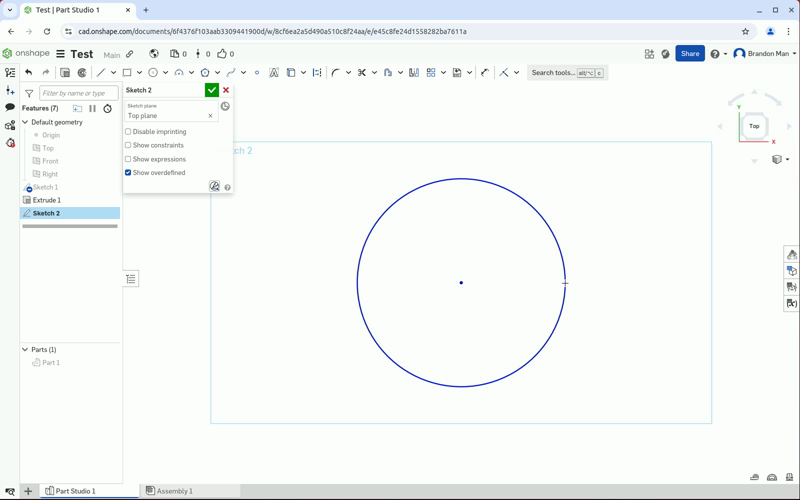
key_down(shift)
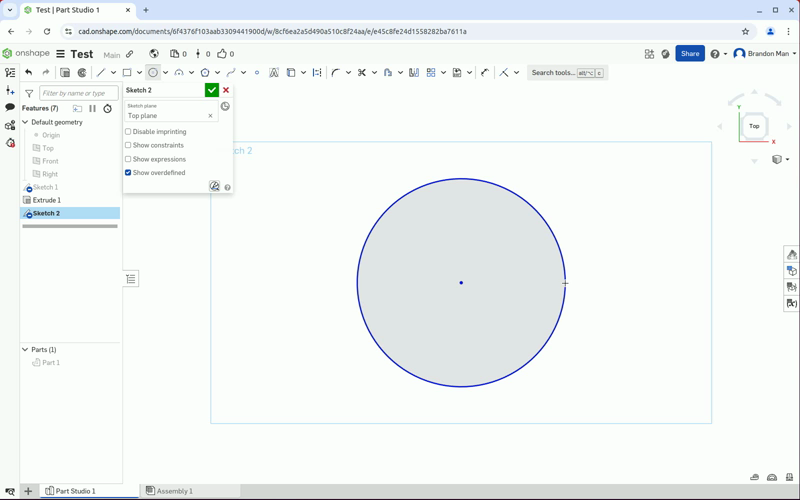
mouse_move(461, 282)
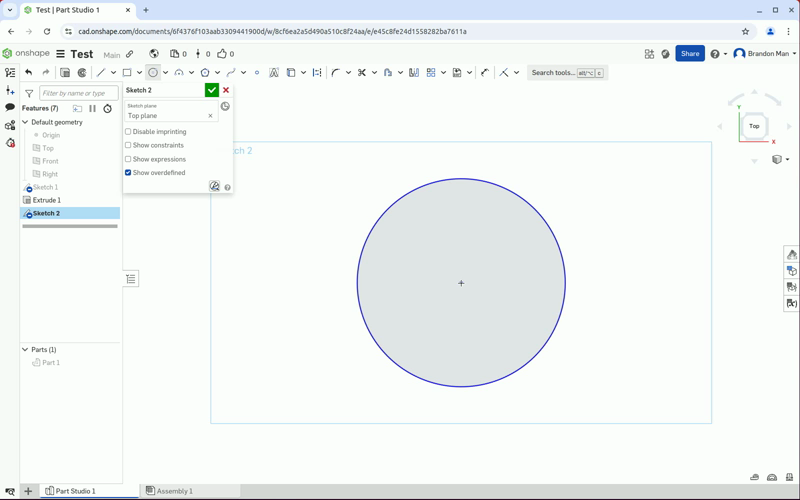
click(461, 282)
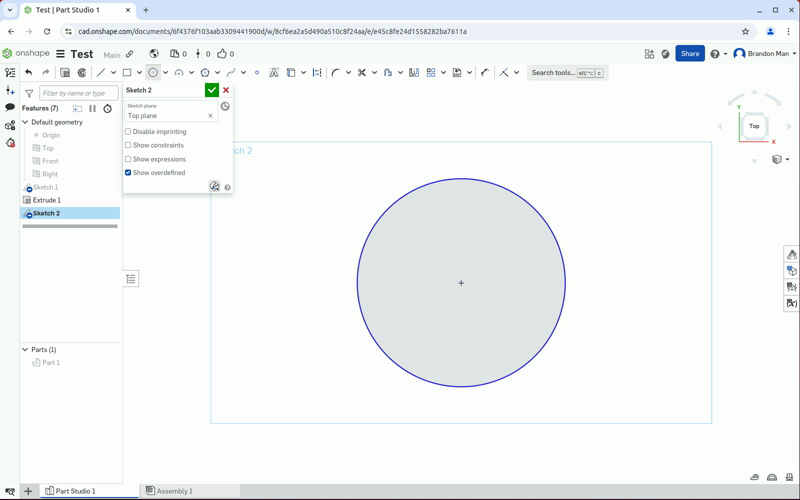
key_up(shift)
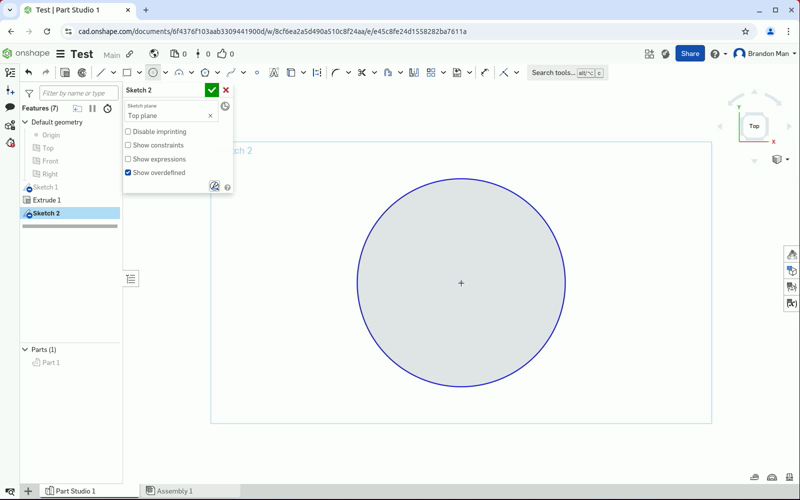
mouse_move(545, 282)
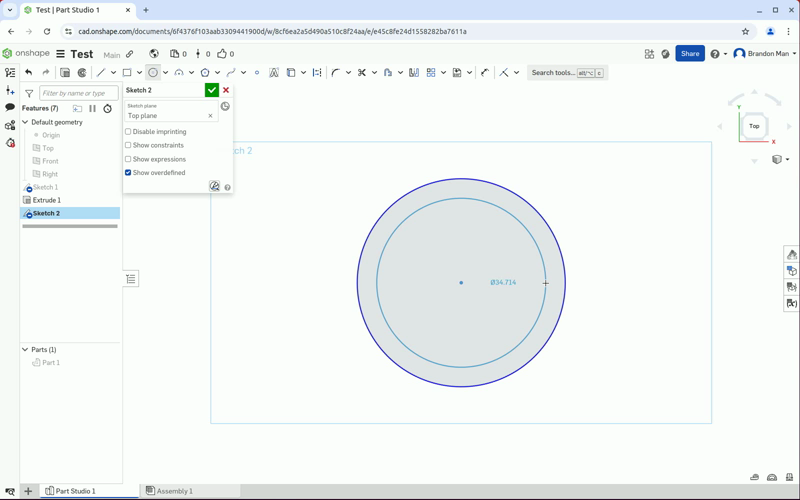
click(545, 282)
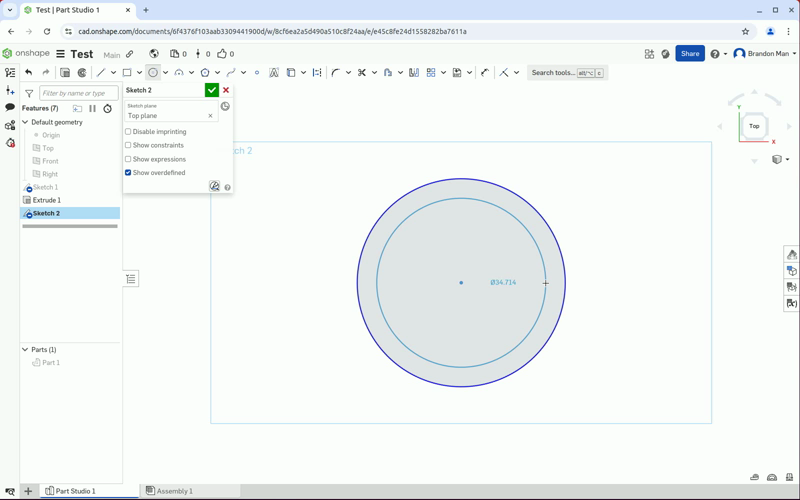
key(esc)
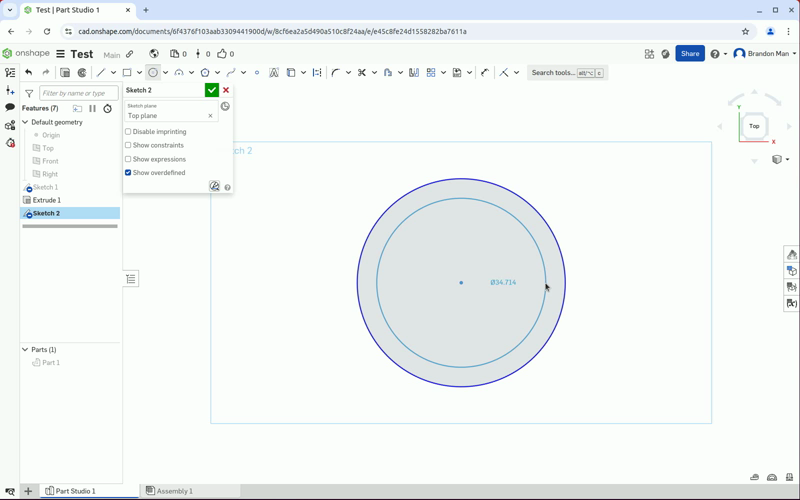
mouse_move(400, 353)
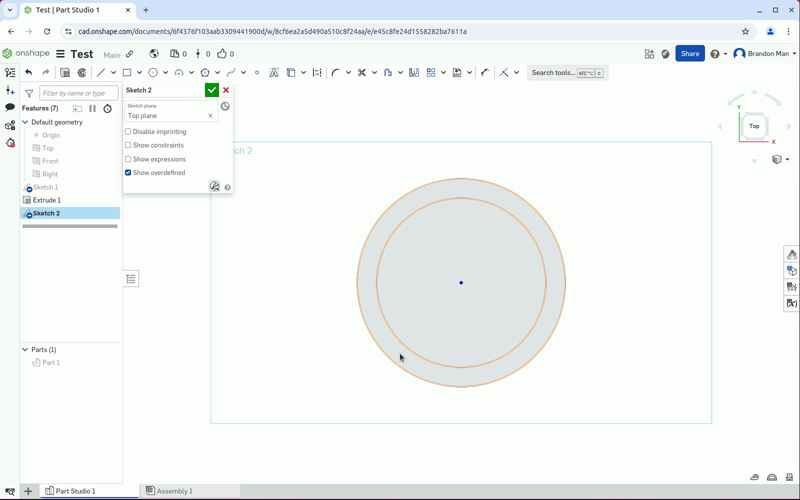
click(400, 353)
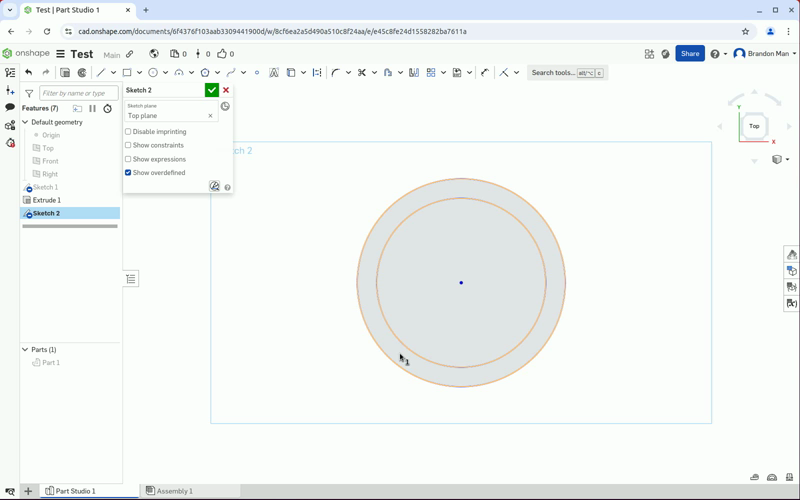
mouse_move(73, 352)
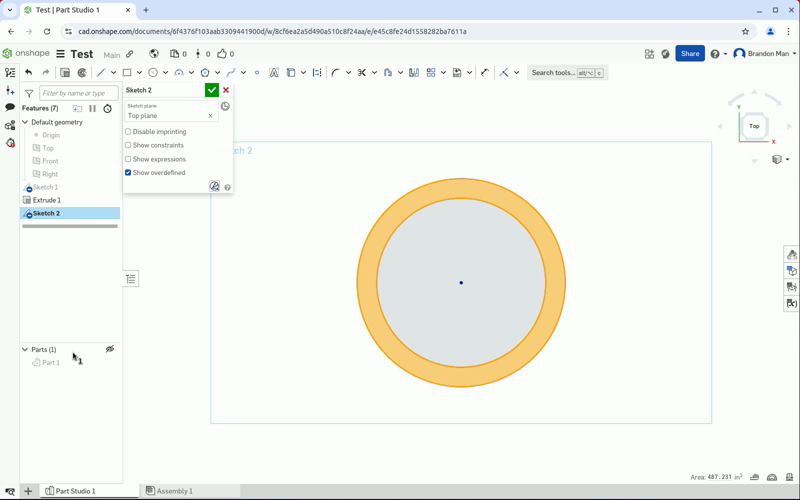
key(shift+y)
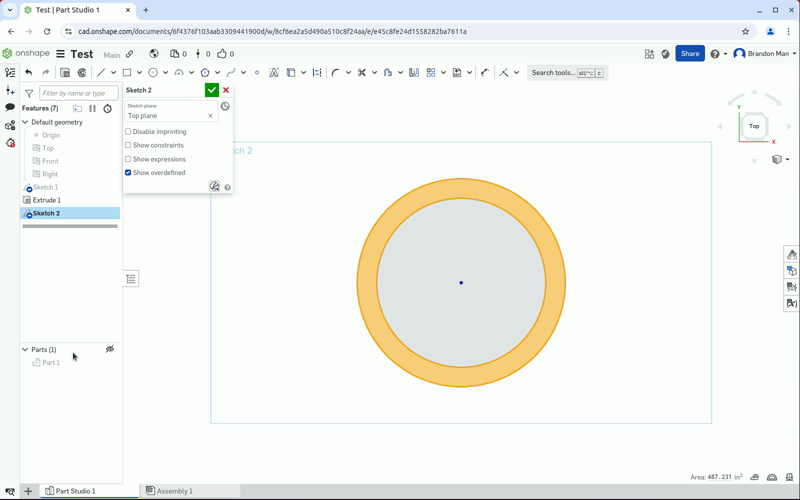
key(shift+e)
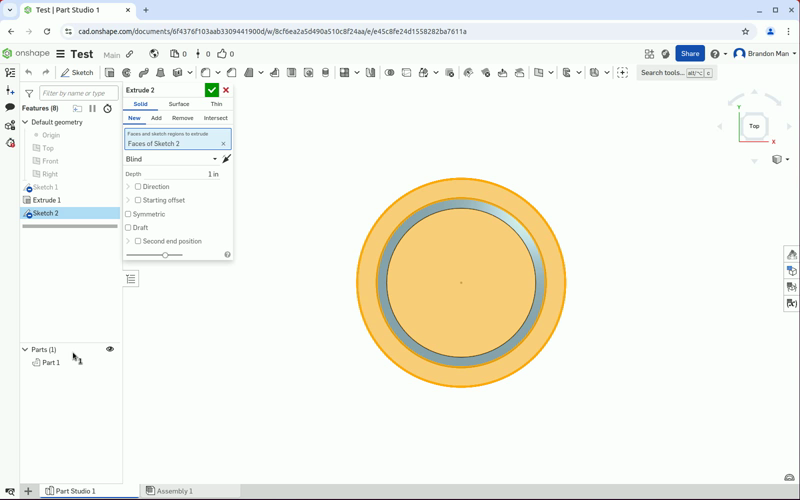
mouse_move(143, 106)
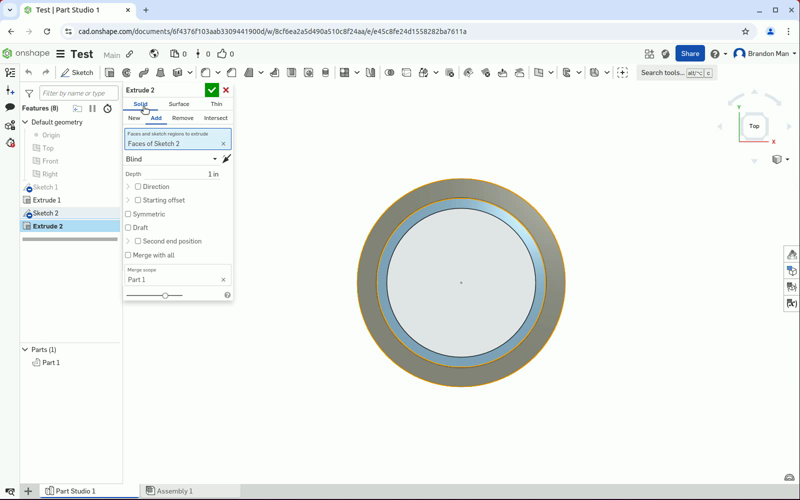
click(143, 106)
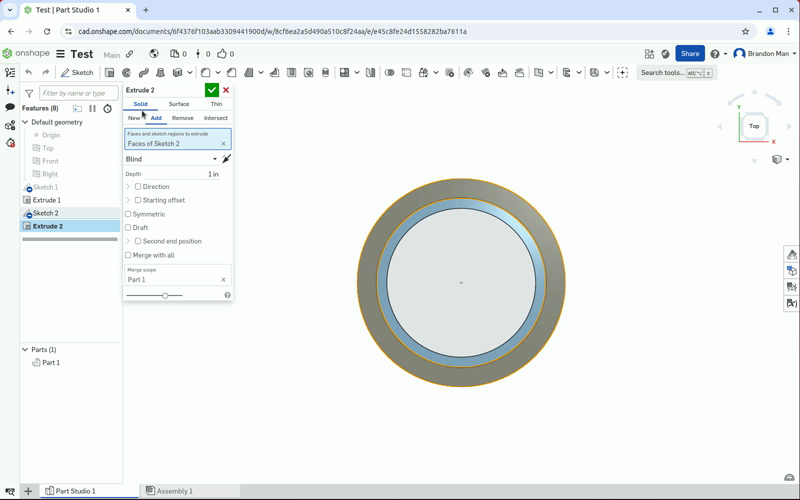
mouse_move(137, 120)
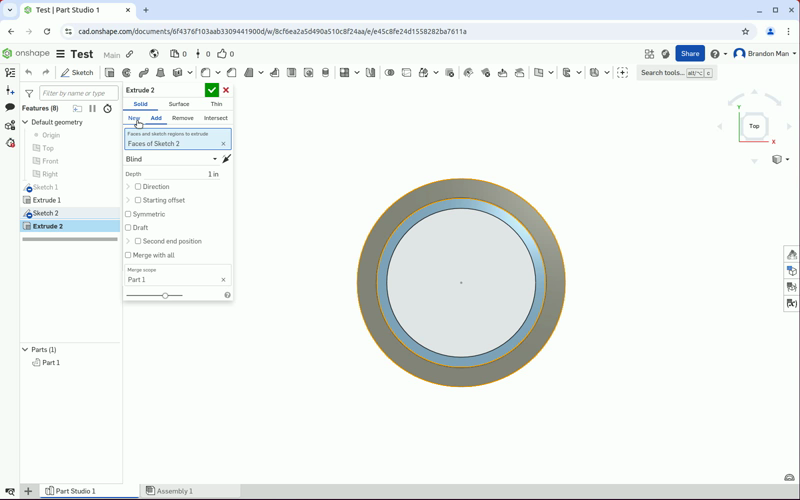
click(137, 120)
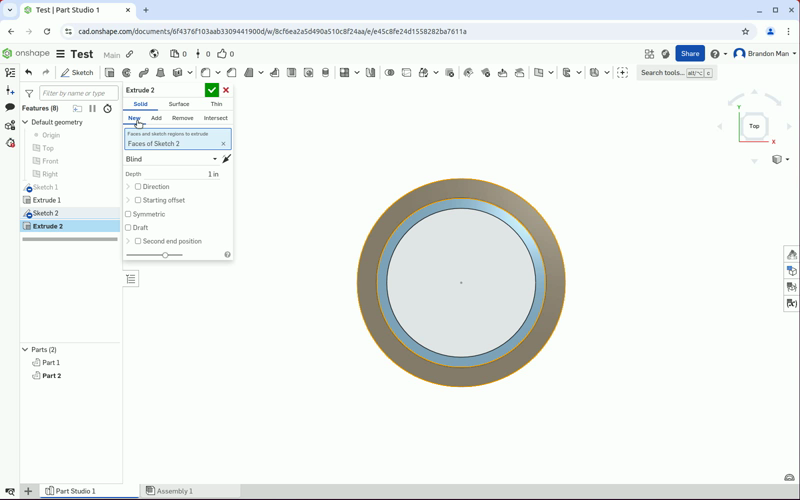
key(tab, 4)
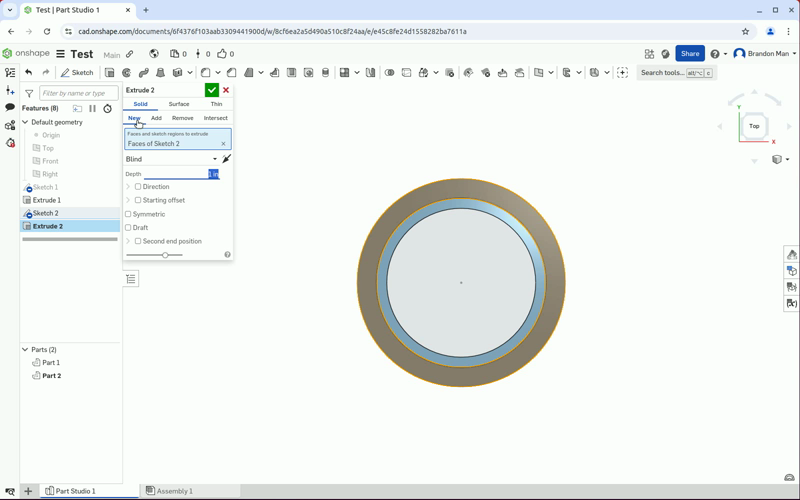
text(7.703)
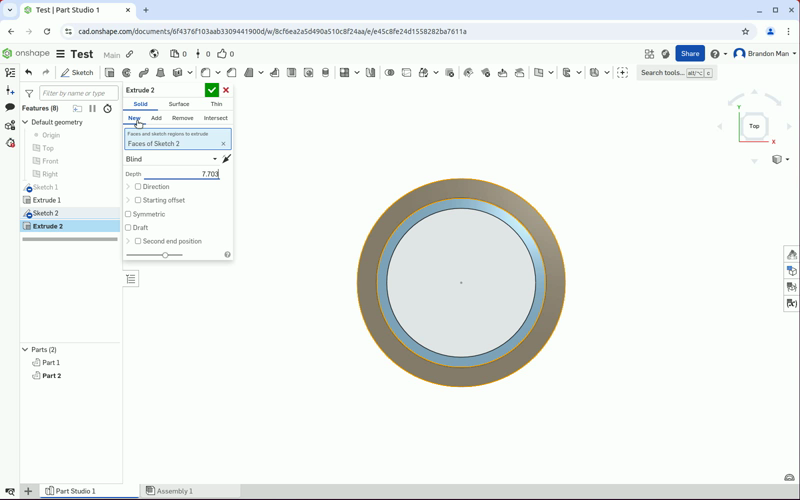
key(enter)
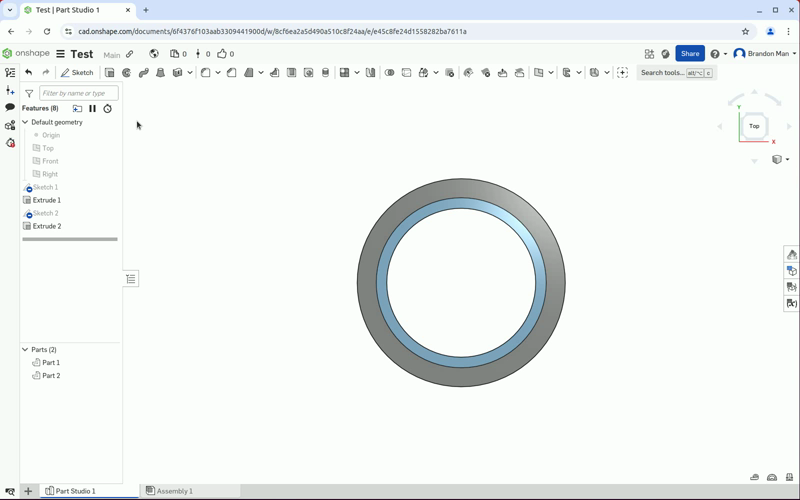
key(shift+h)
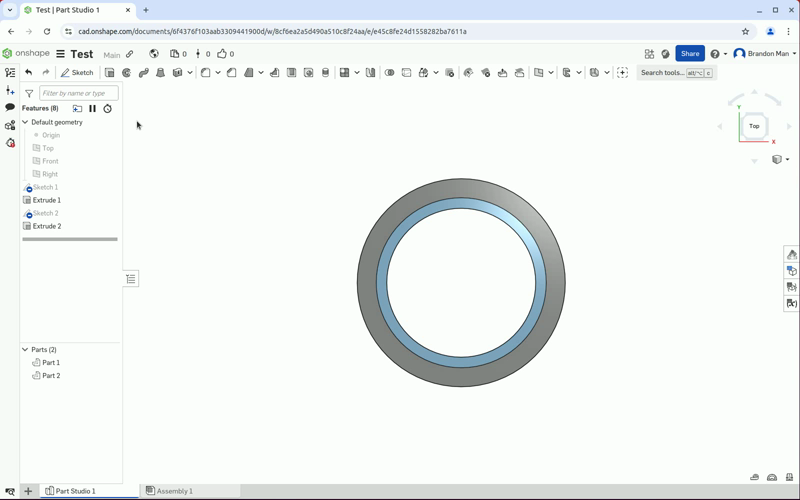
key(shift+h)
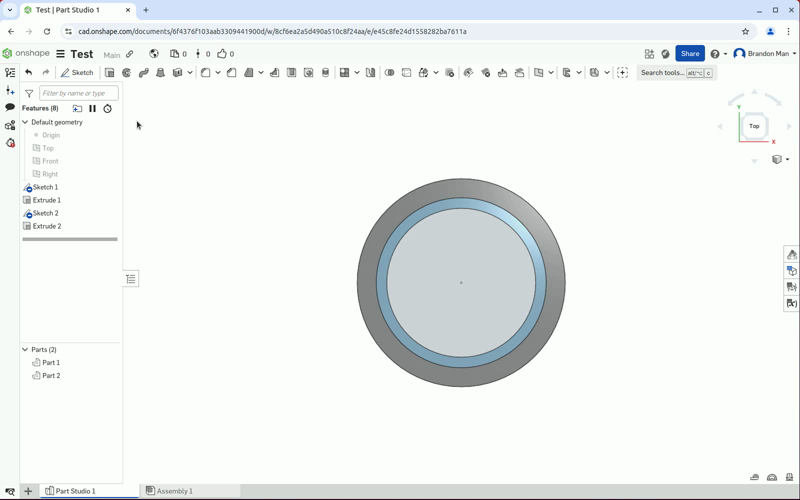
key(shift+7)
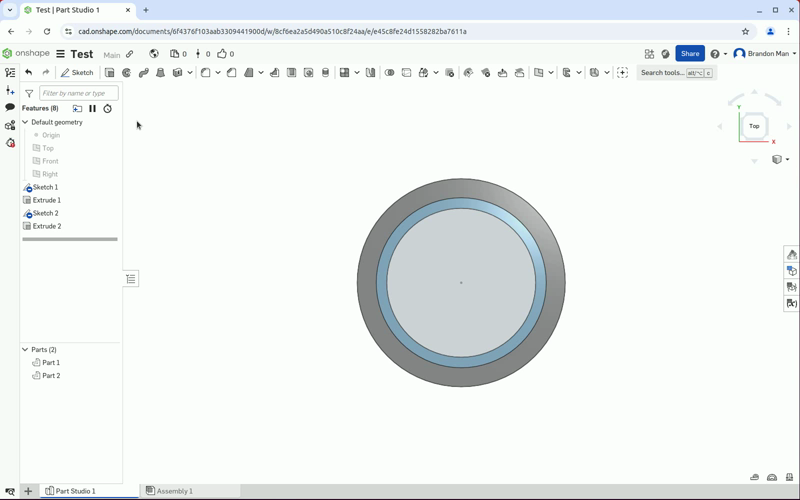
key(up, 3)
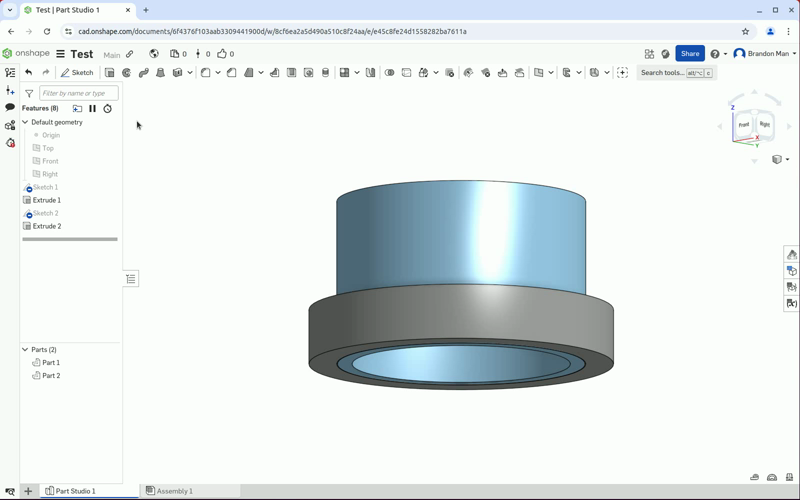
key(left, 3)
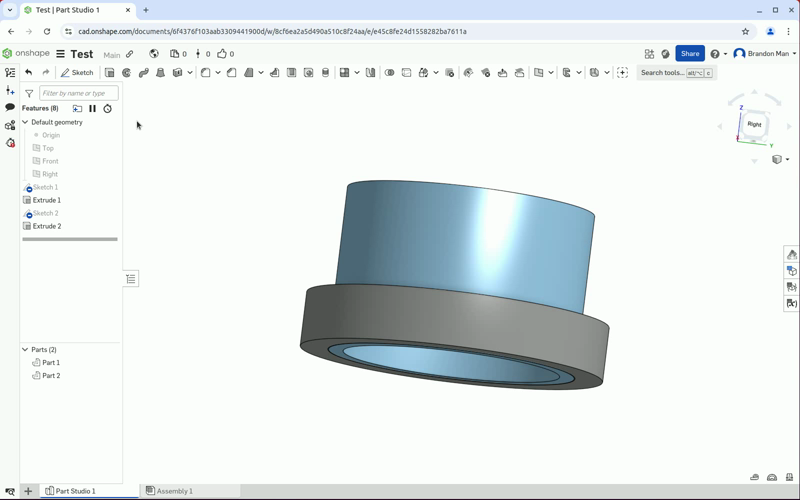
key(right, 3)
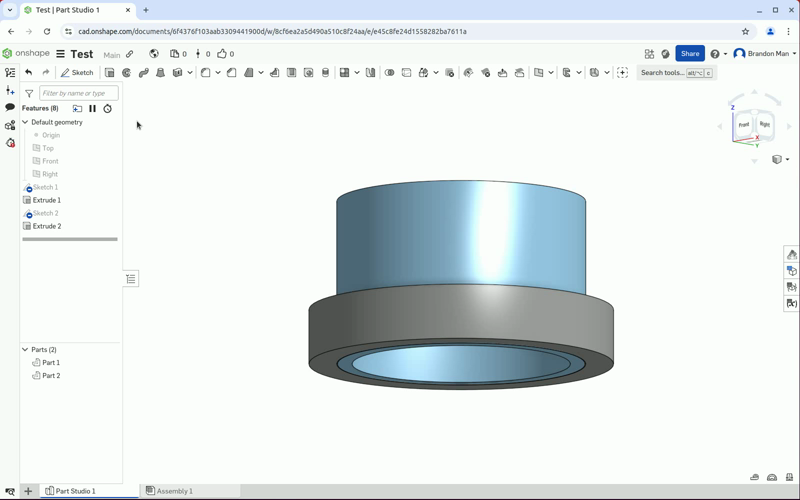
key(down, 3)
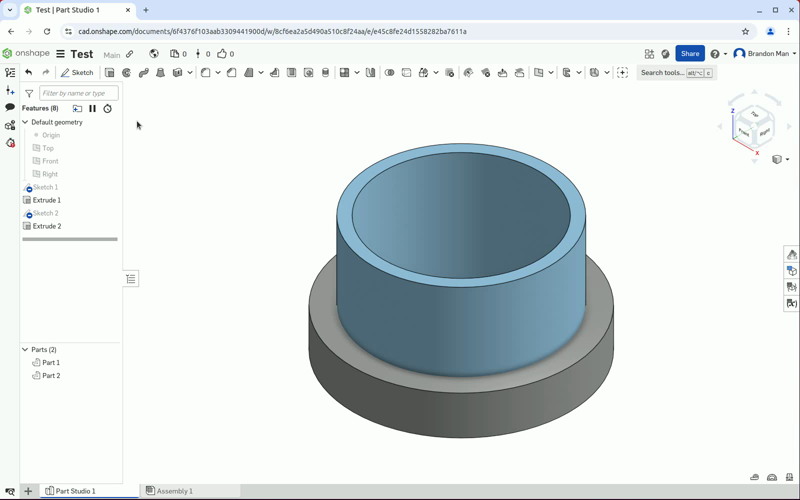
mouse_move(73, 189)
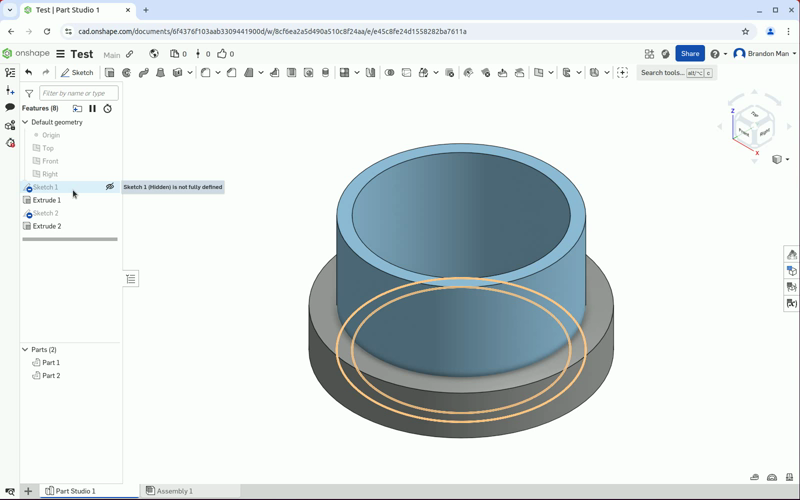
click(73, 189)